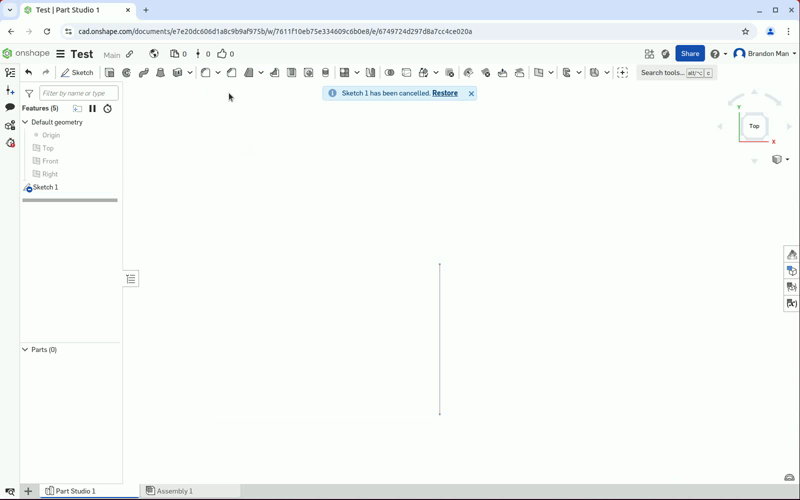
key(shift+h)
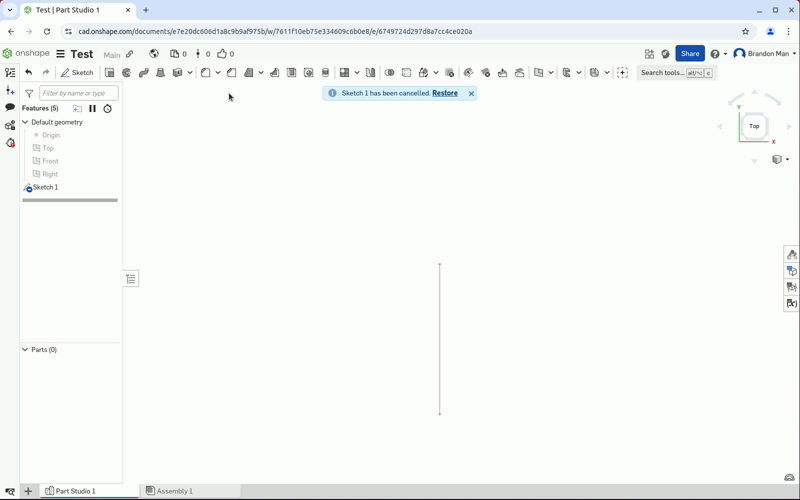
key(shift+s)
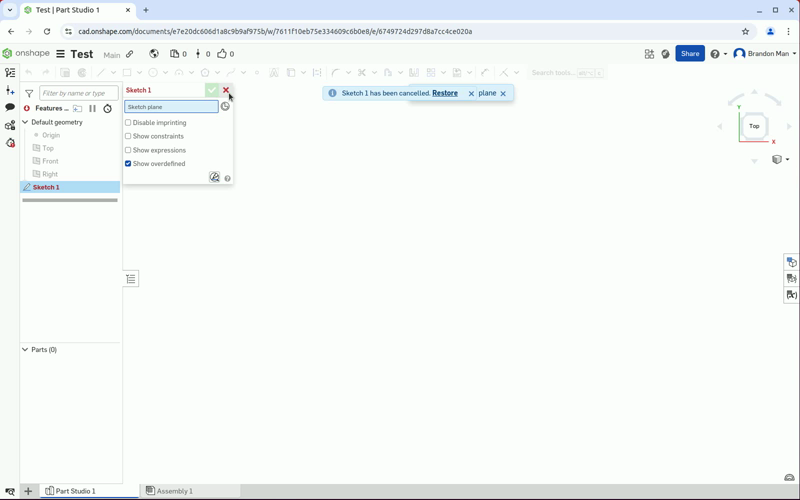
mouse_move(73, 150)
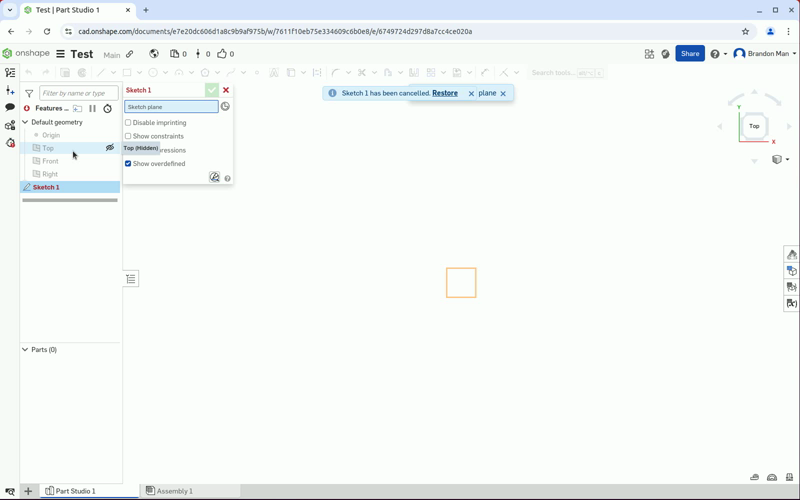
click(73, 150)
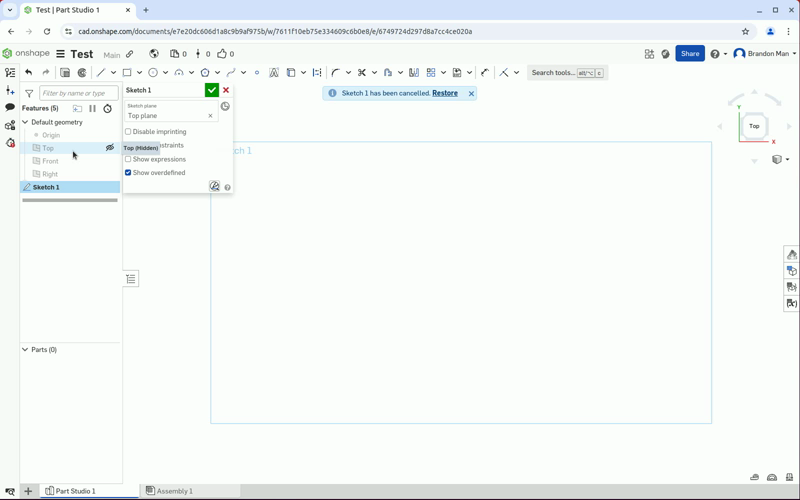
mouse_move(73, 352)
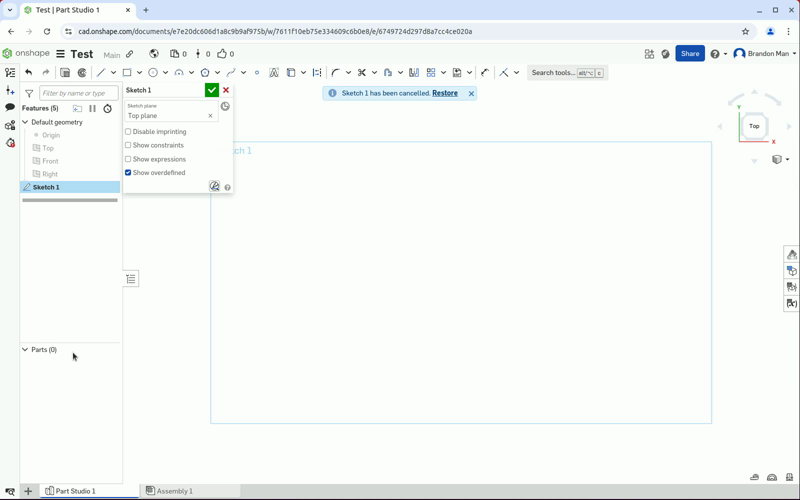
key(y)
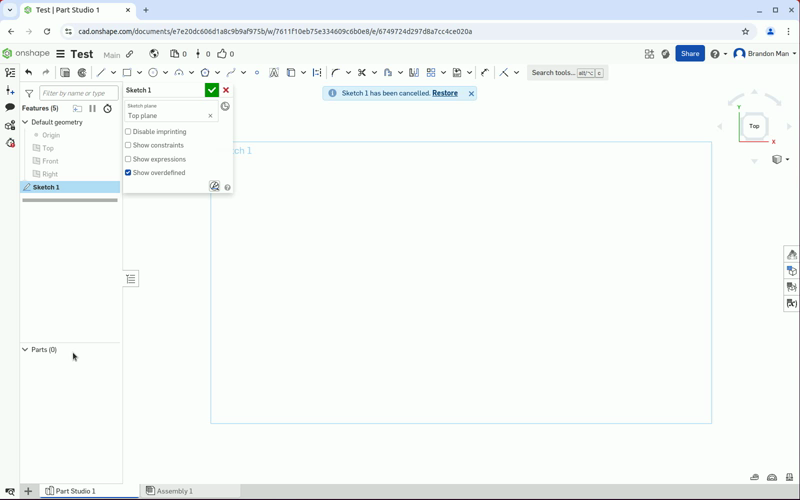
key(c)
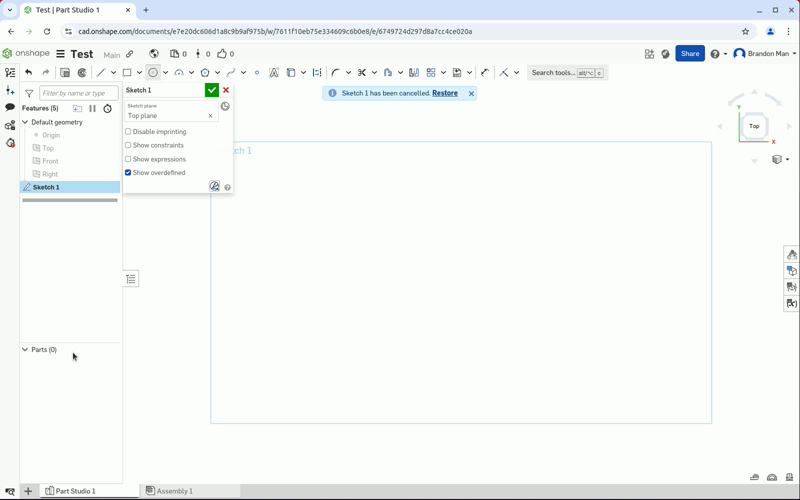
key_down(shift)
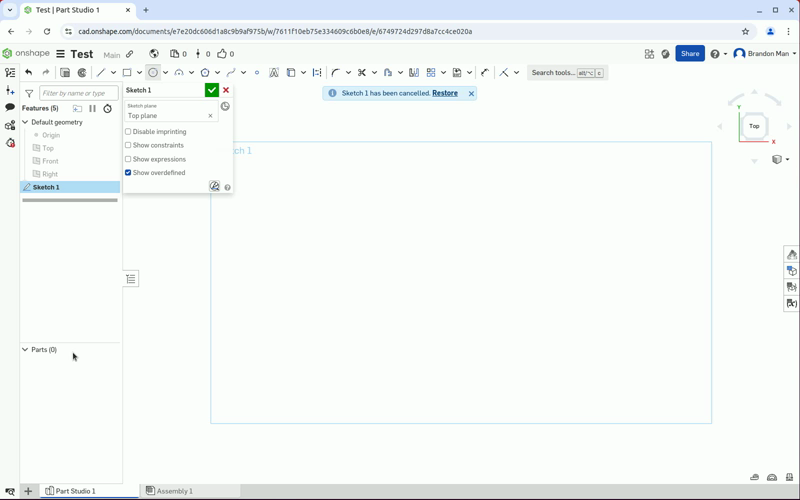
mouse_move(461, 282)
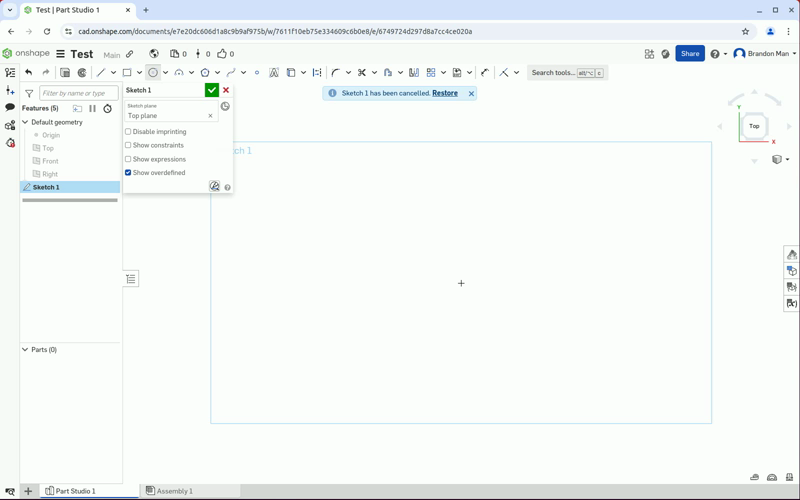
click(461, 282)
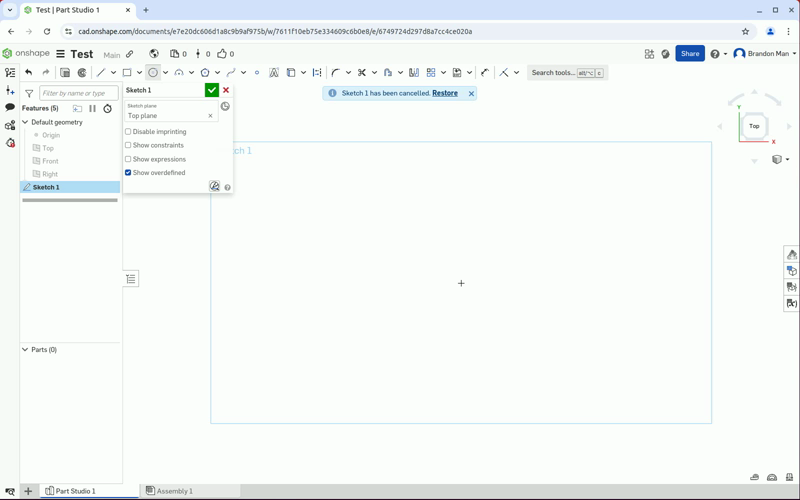
key_up(shift)
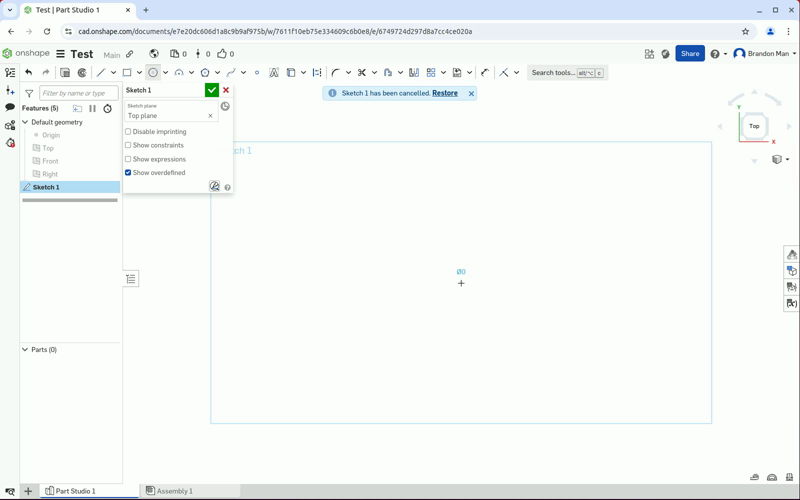
mouse_move(562, 282)
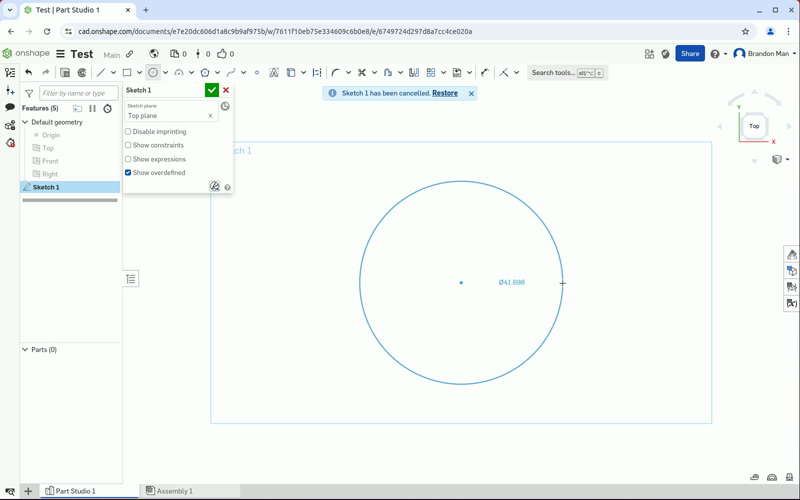
click(562, 282)
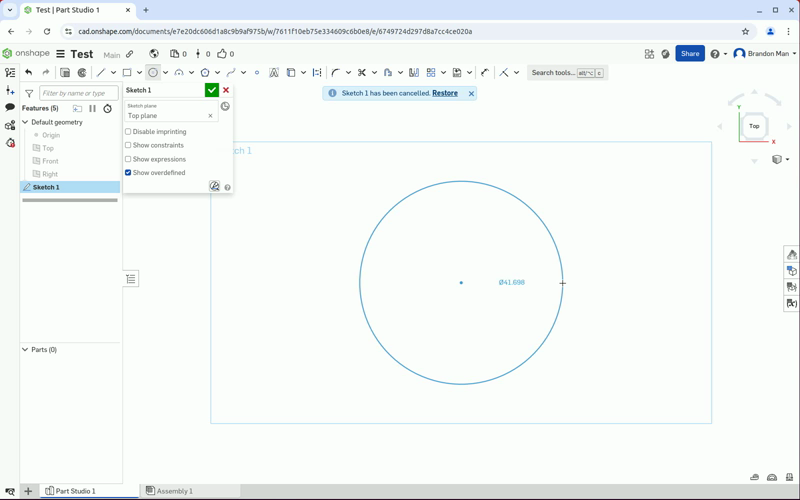
key(esc)
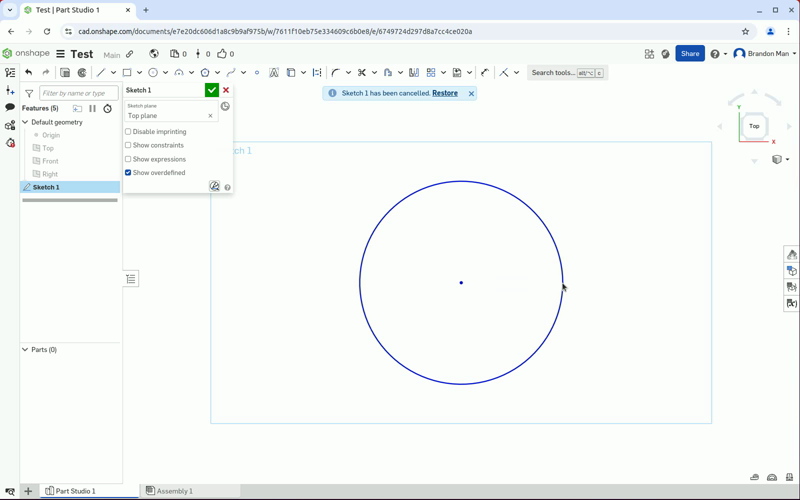
mouse_move(519, 272)
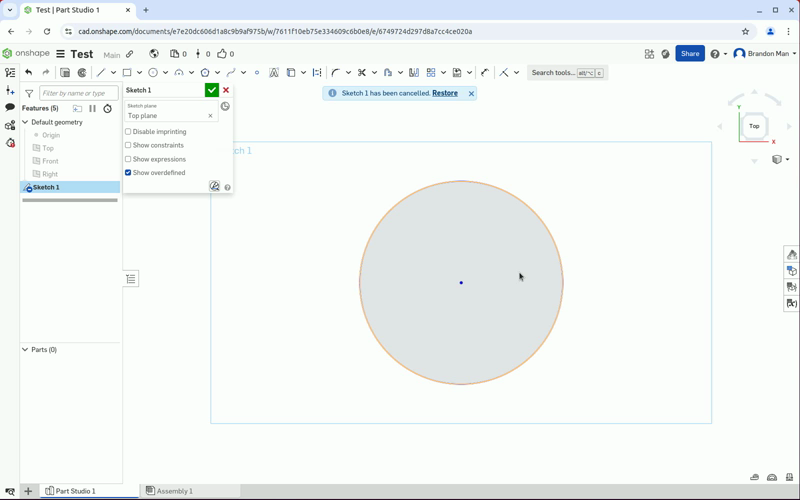
click(519, 272)
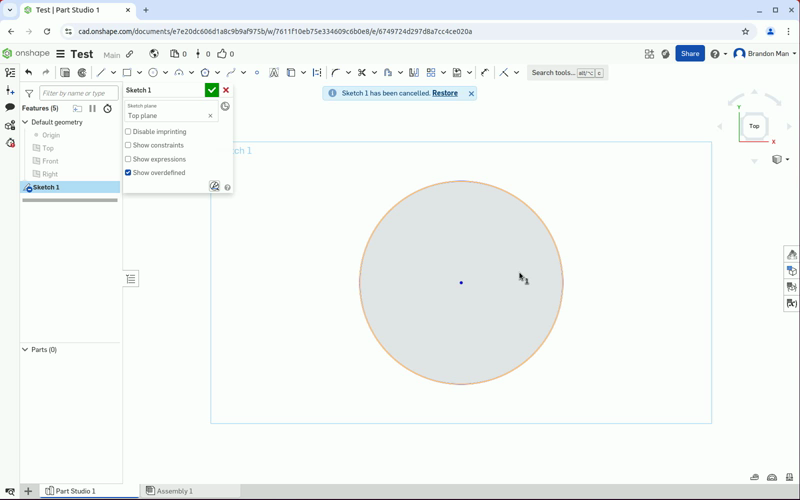
mouse_move(73, 352)
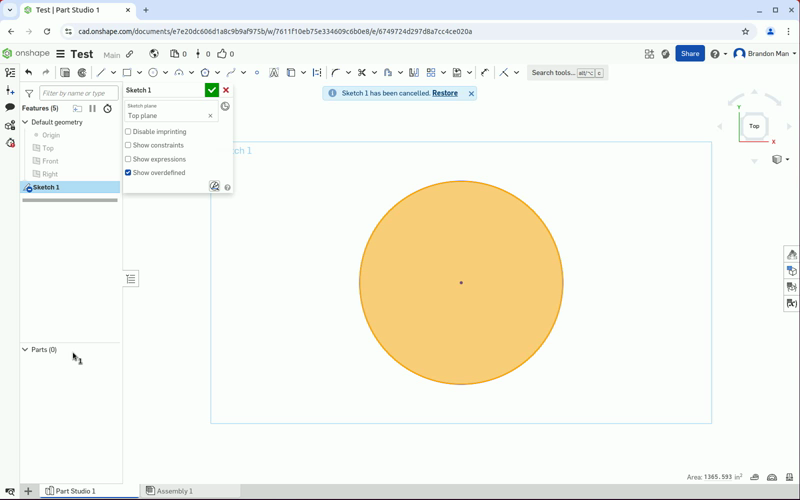
key(shift+y)
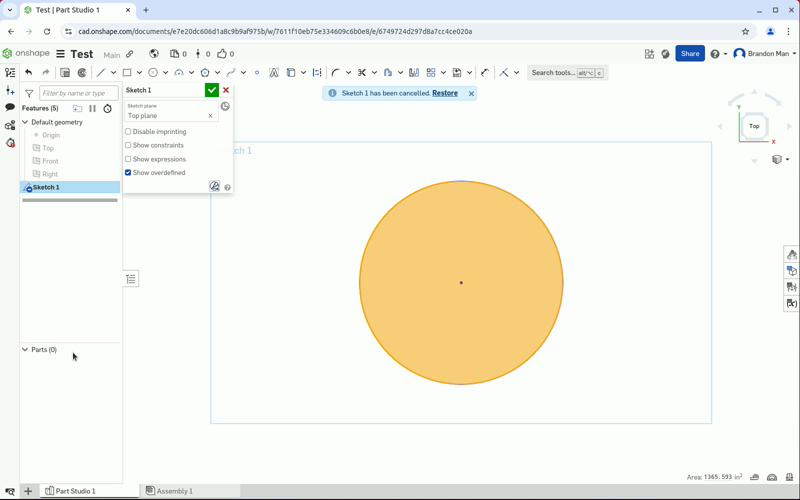
key(shift+e)
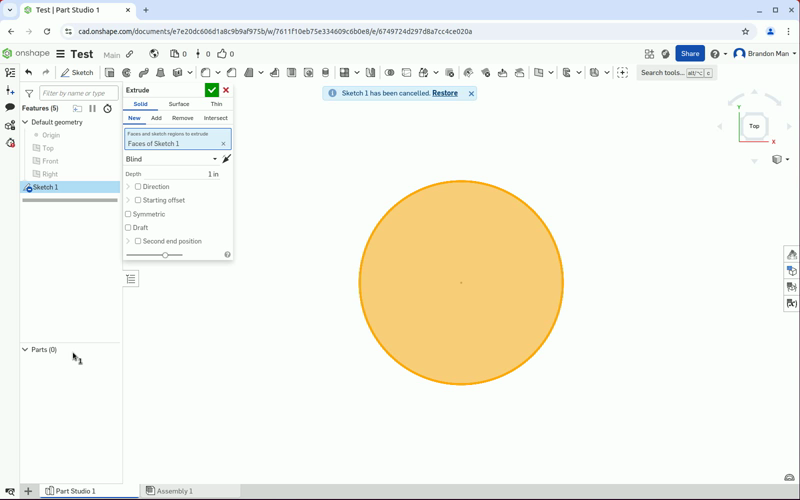
mouse_move(143, 106)
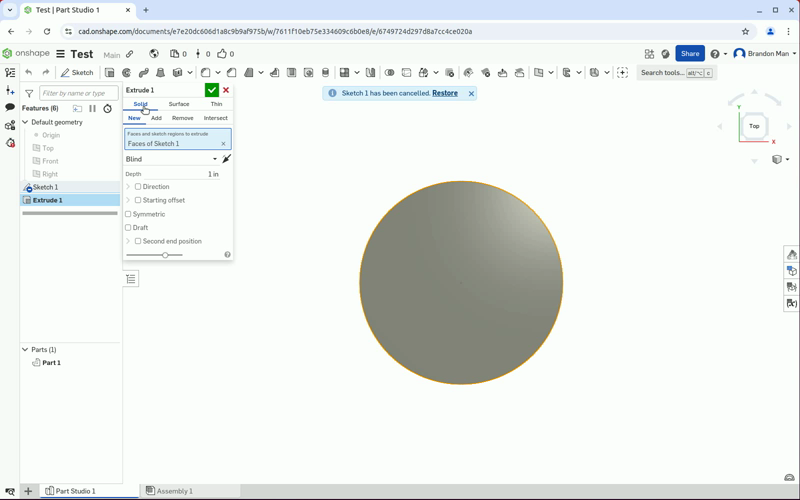
click(143, 106)
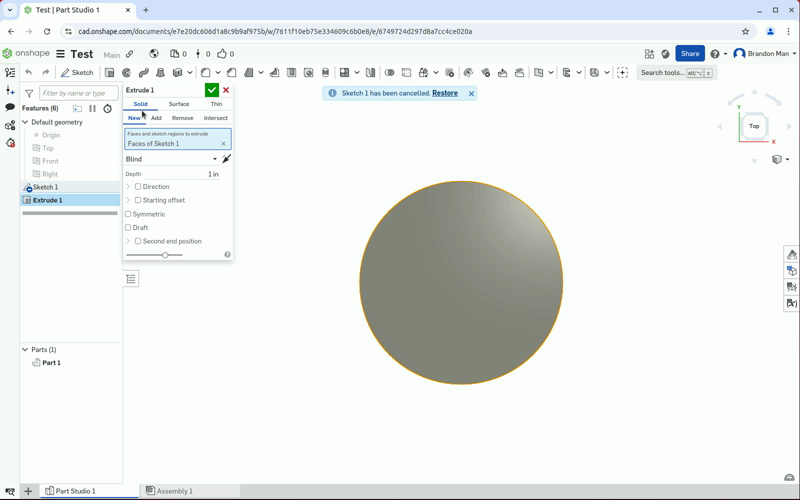
mouse_move(137, 120)
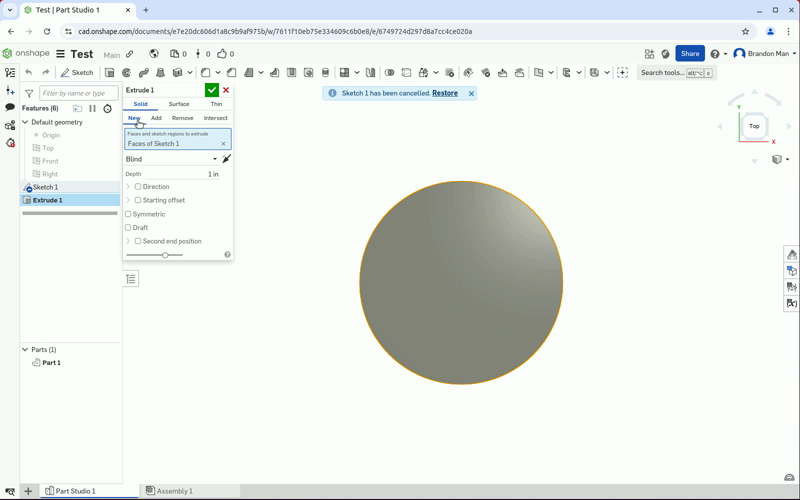
click(137, 120)
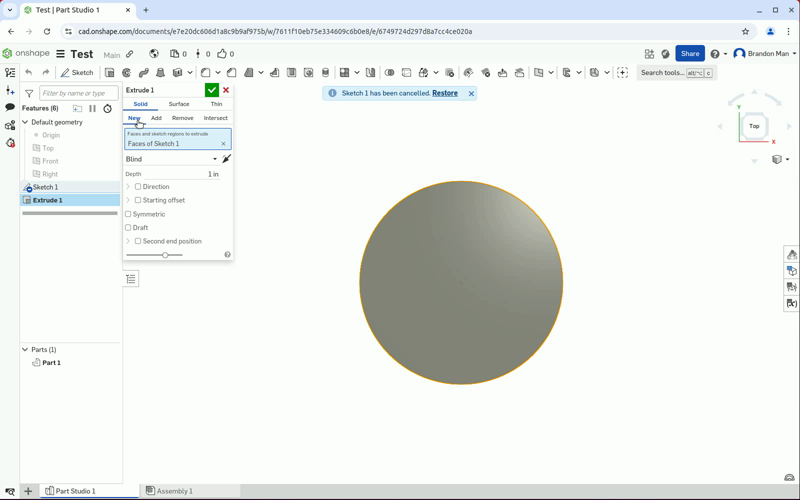
key(tab, 4)
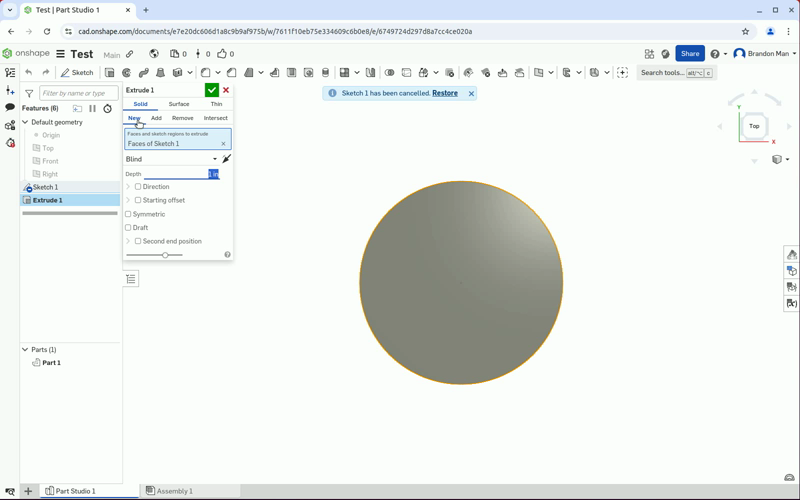
text(8.184)
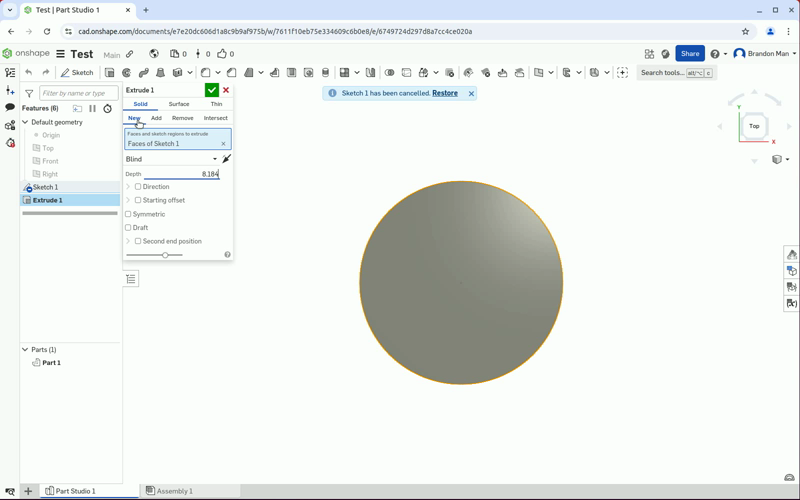
key(enter)
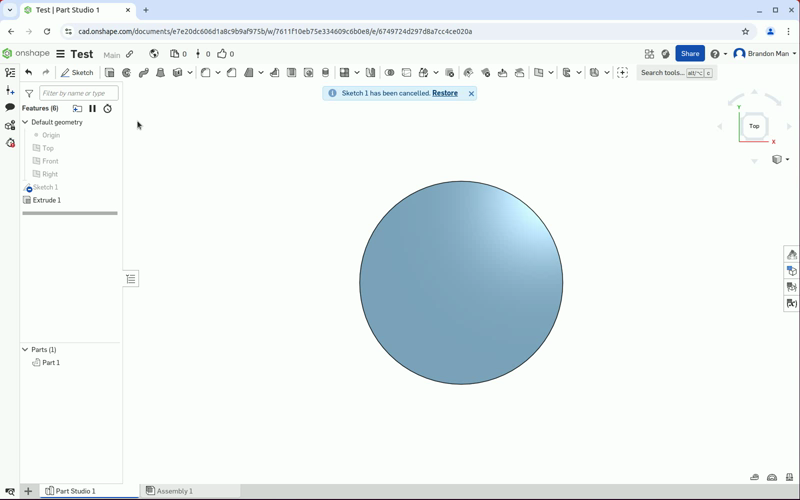
key(shift+h)
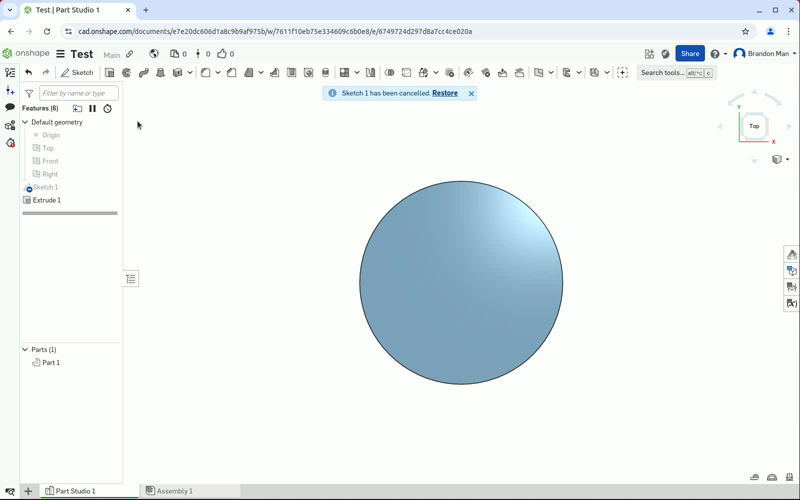
key(shift+h)
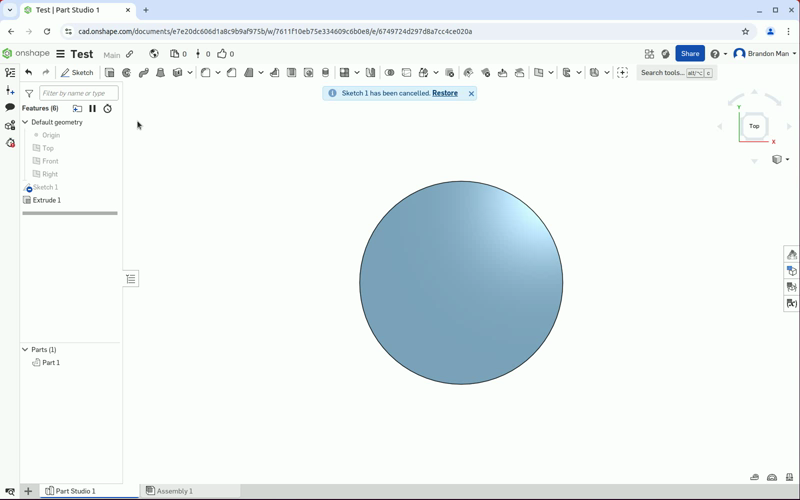
mouse_move(73, 189)
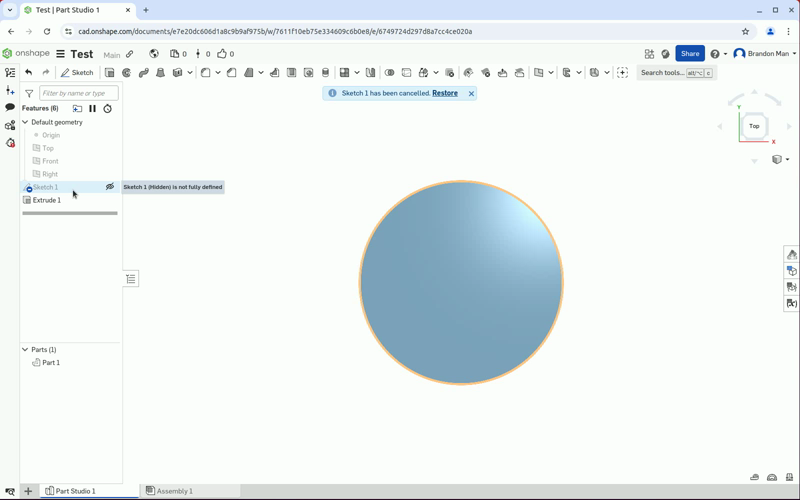
click(73, 189)
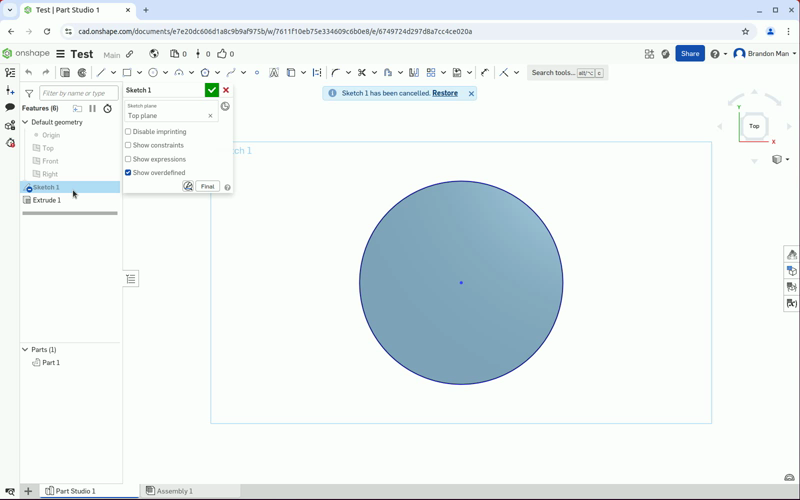
mouse_move(229, 92)
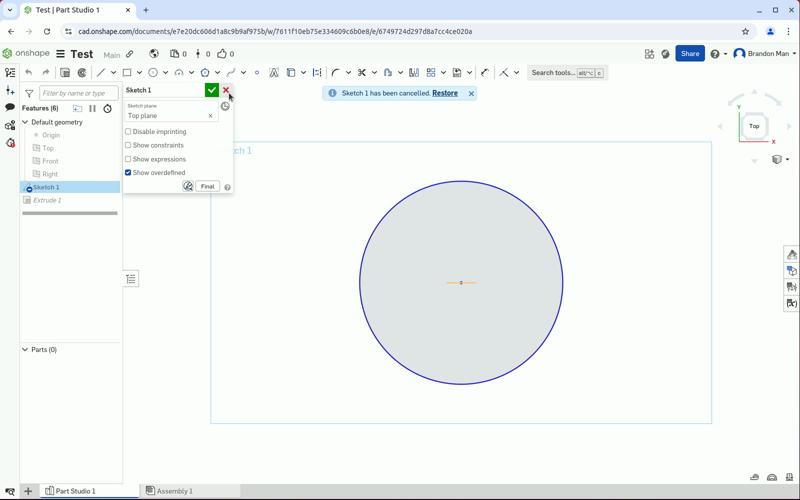
click(229, 92)
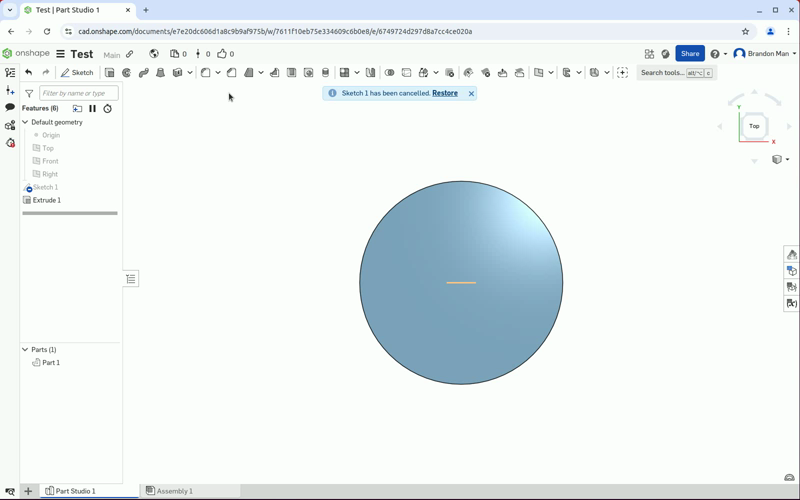
mouse_move(541, 75)
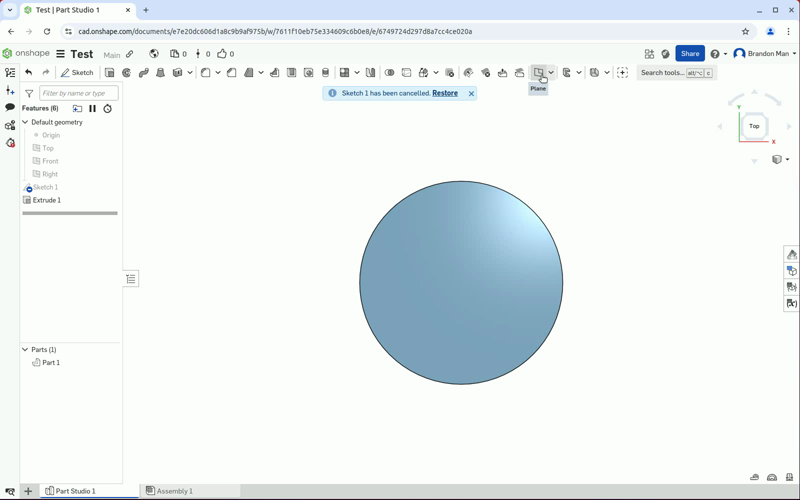
click(541, 75)
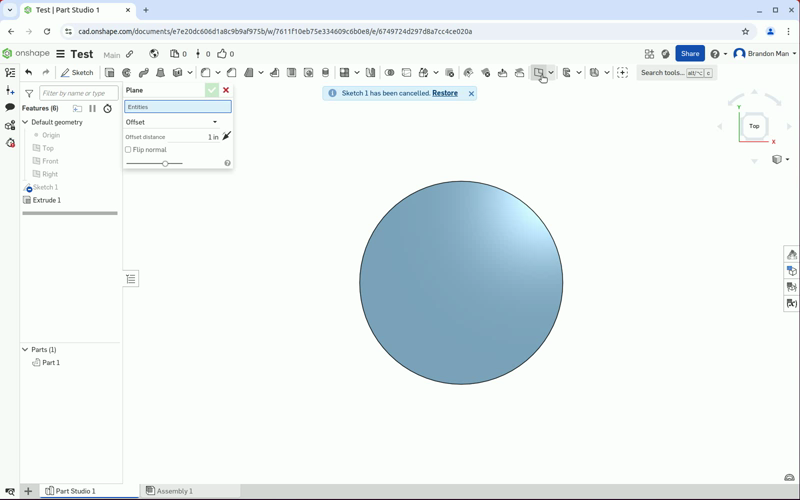
mouse_move(73, 150)
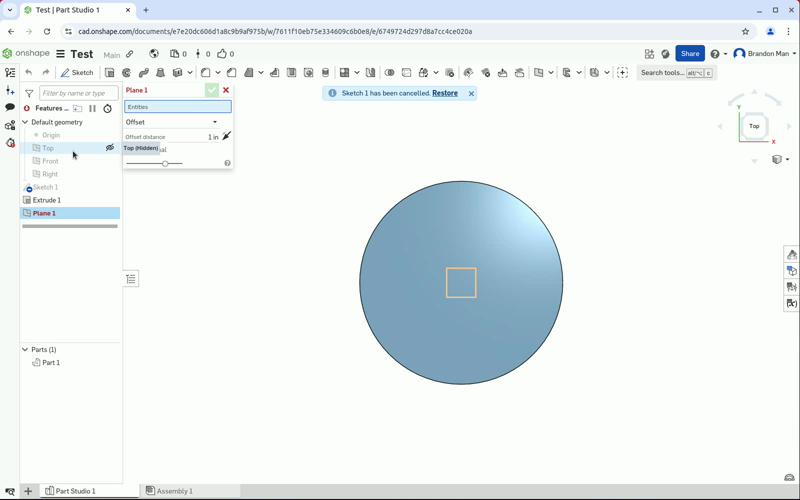
click(73, 150)
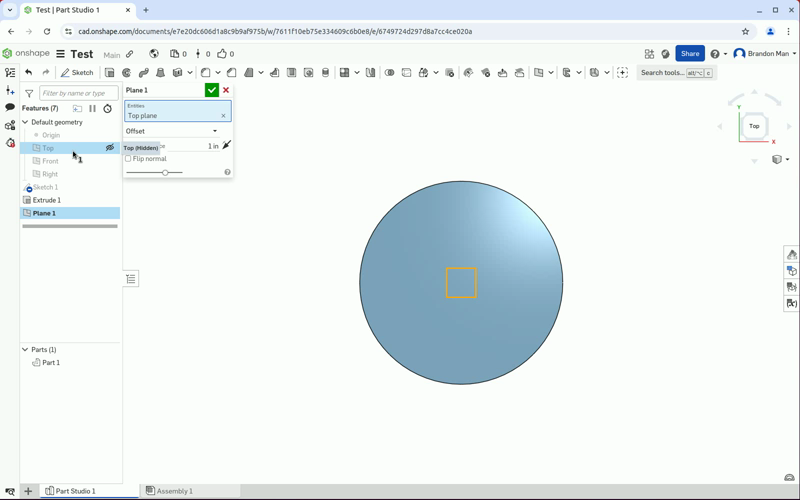
key(tab, 2)
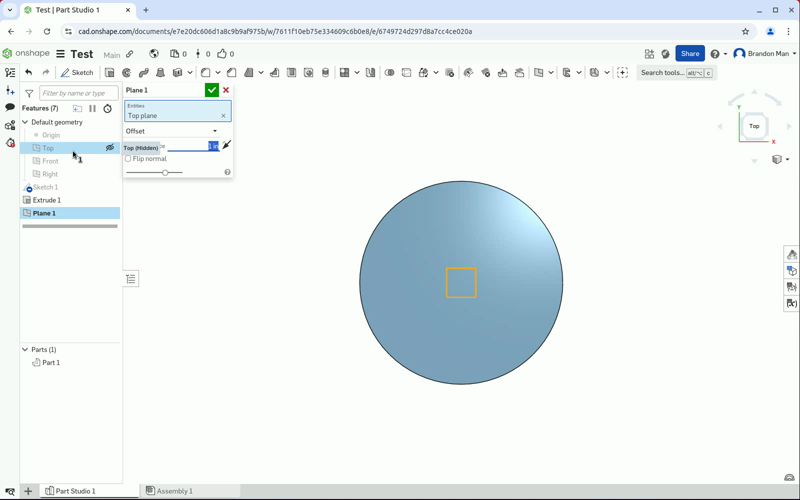
text(8.196)
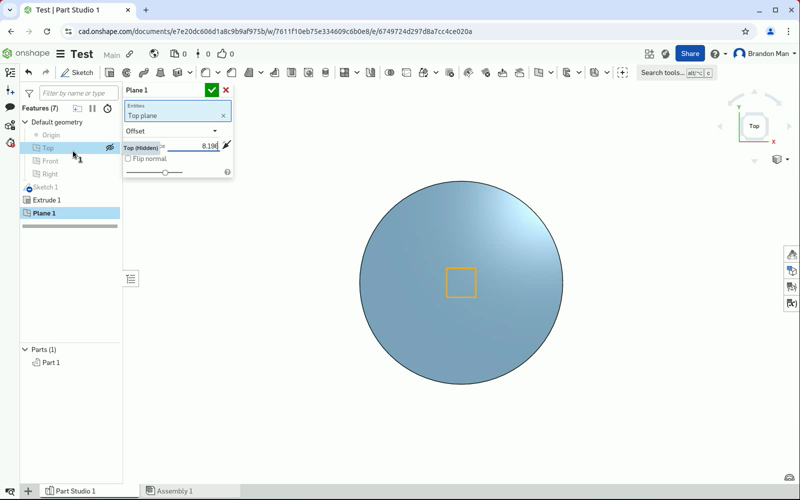
key(enter, 2)
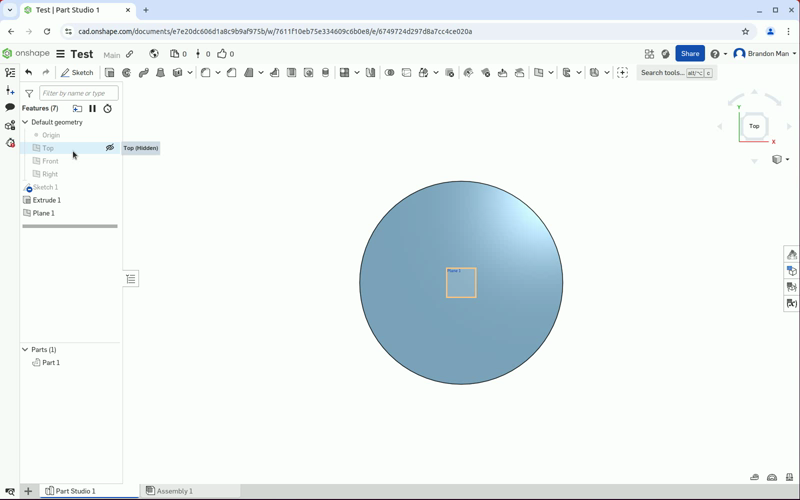
key(shift+s)
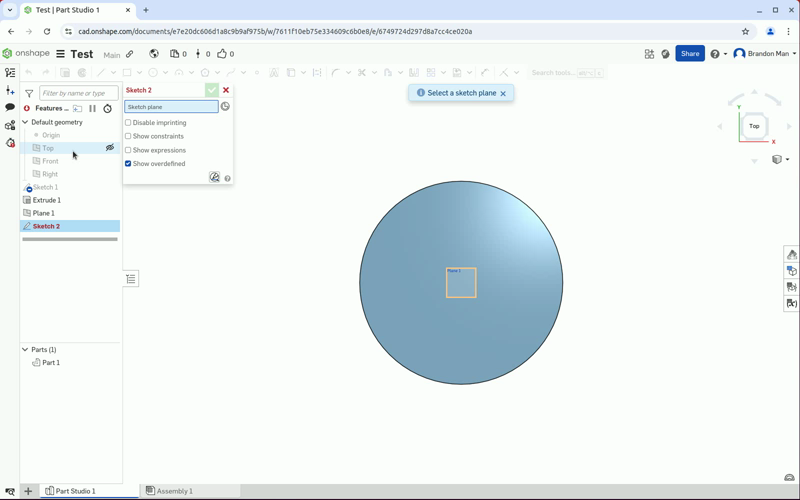
mouse_move(73, 215)
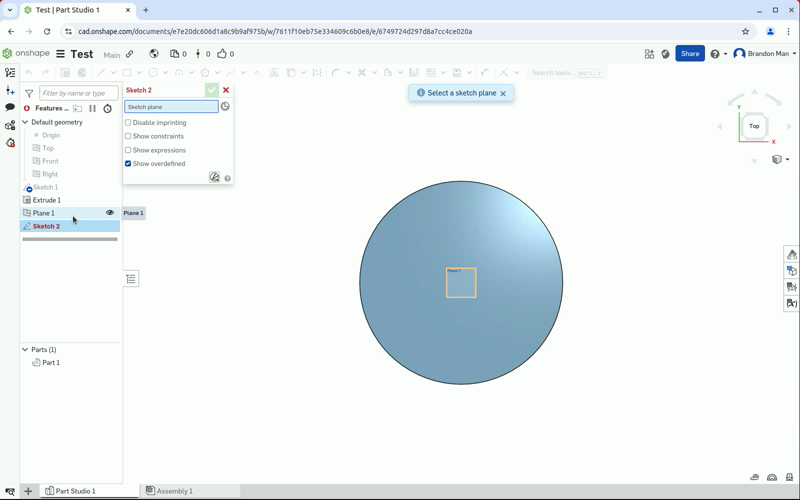
click(73, 215)
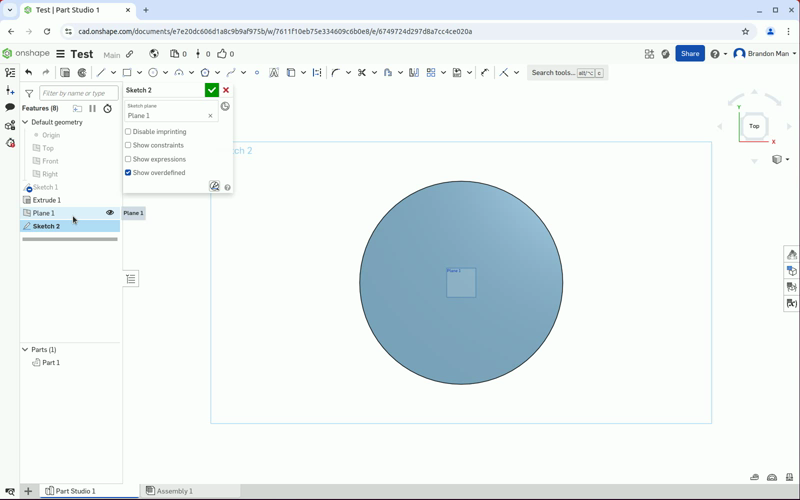
mouse_move(73, 352)
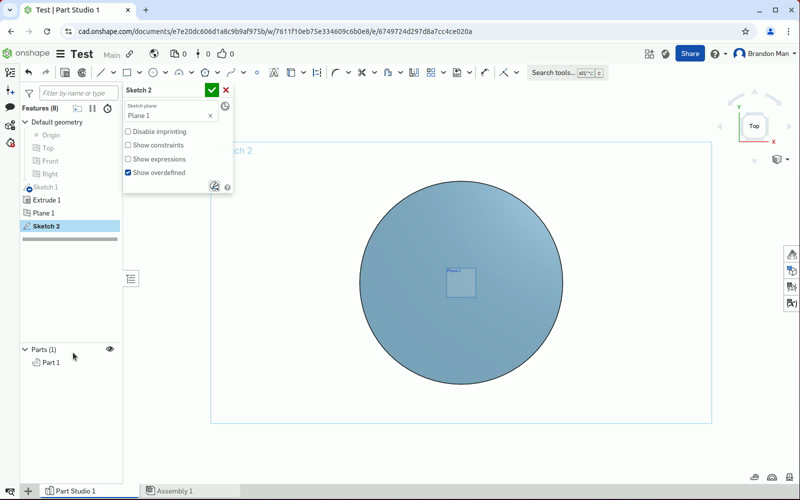
key(y)
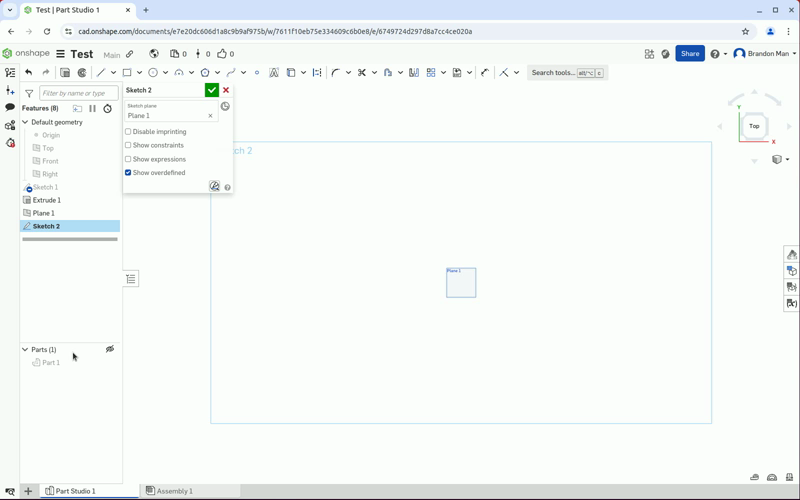
key(c)
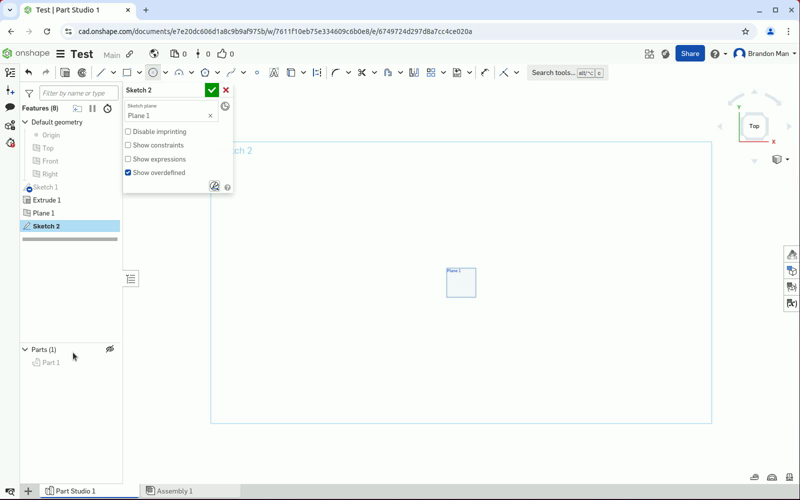
key_down(shift)
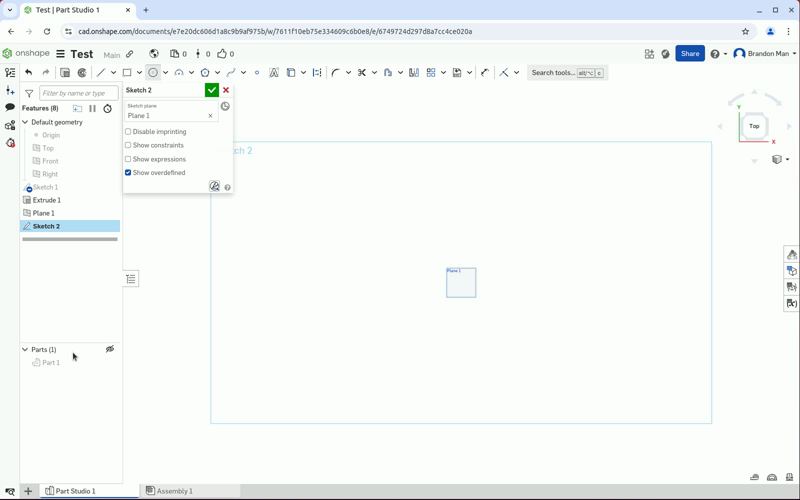
mouse_move(461, 282)
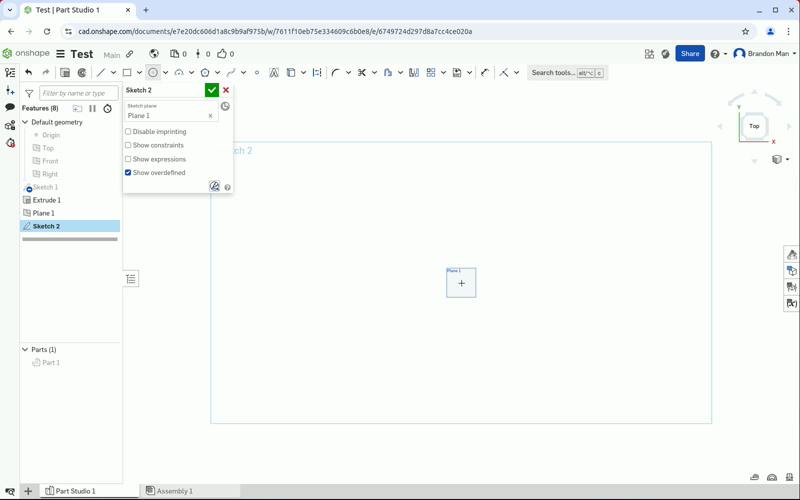
click(461, 282)
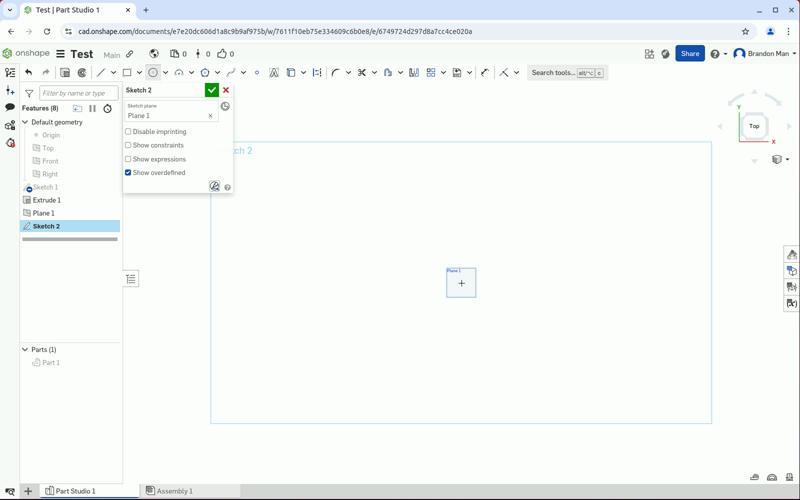
key_up(shift)
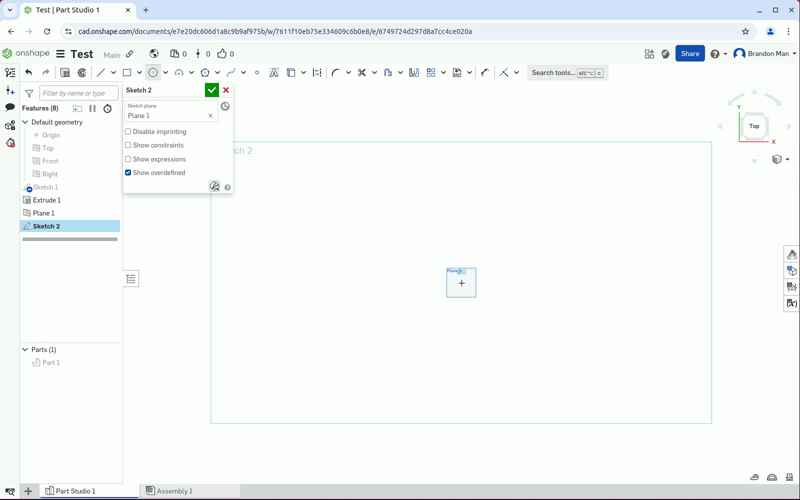
mouse_move(547, 282)
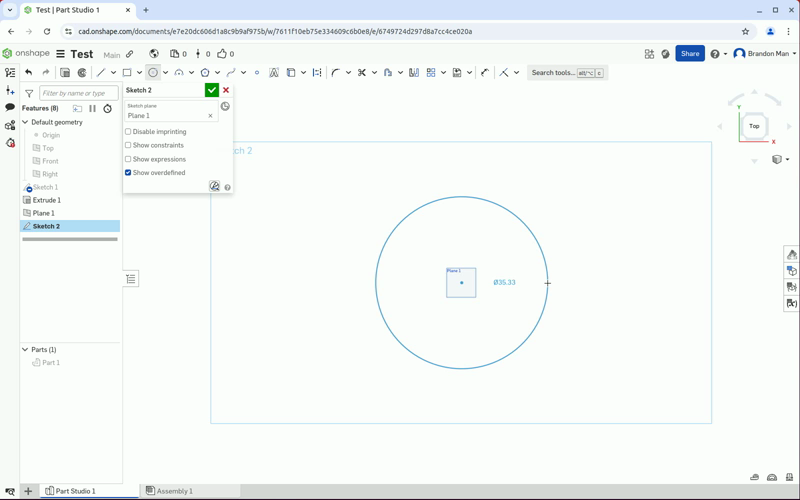
click(547, 282)
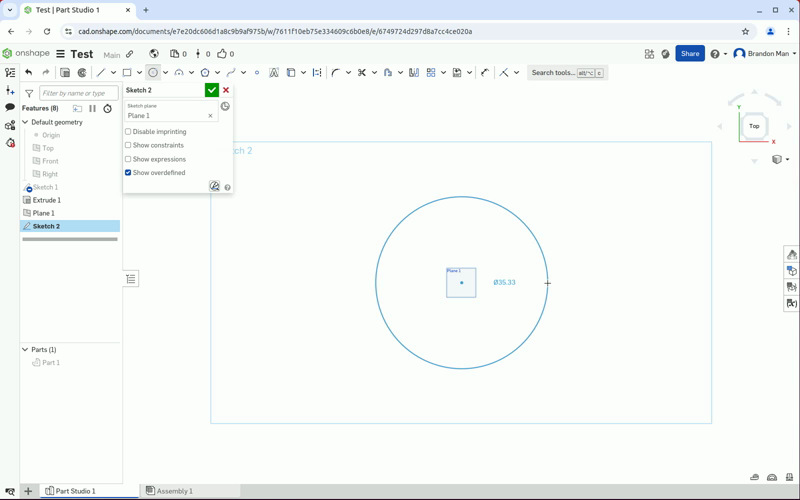
key(esc)
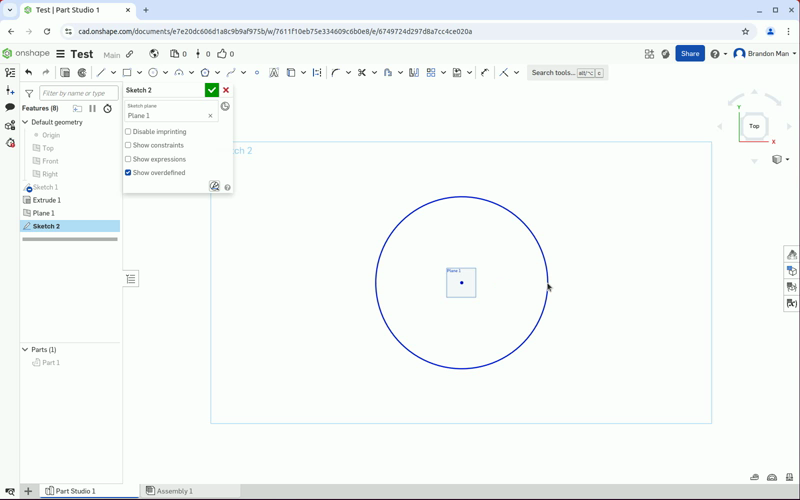
mouse_move(429, 259)
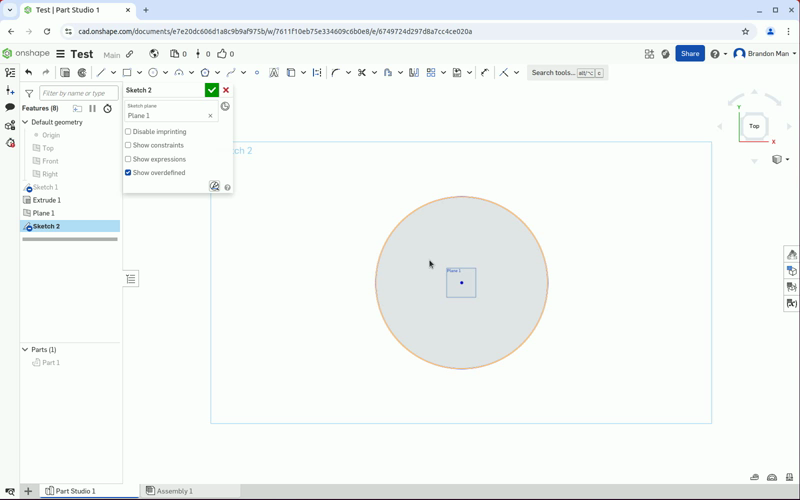
click(429, 259)
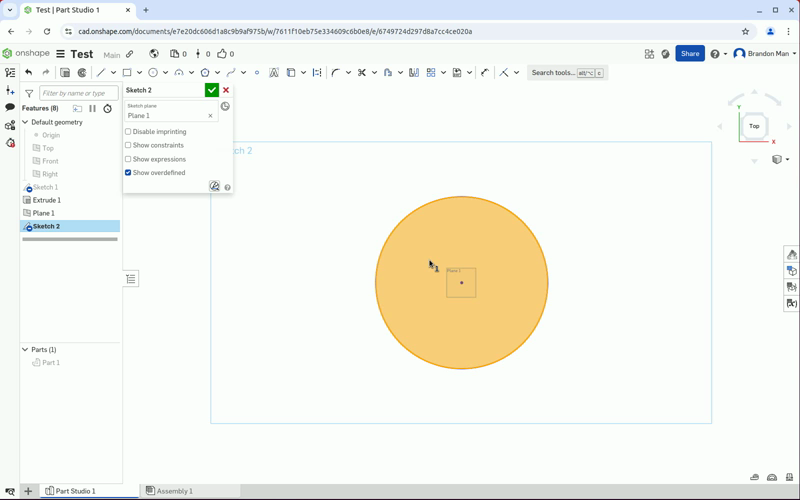
mouse_move(73, 352)
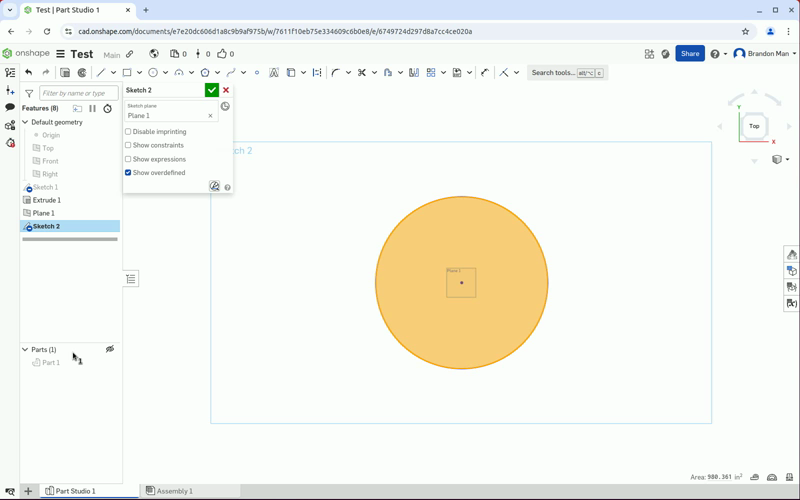
key(shift+y)
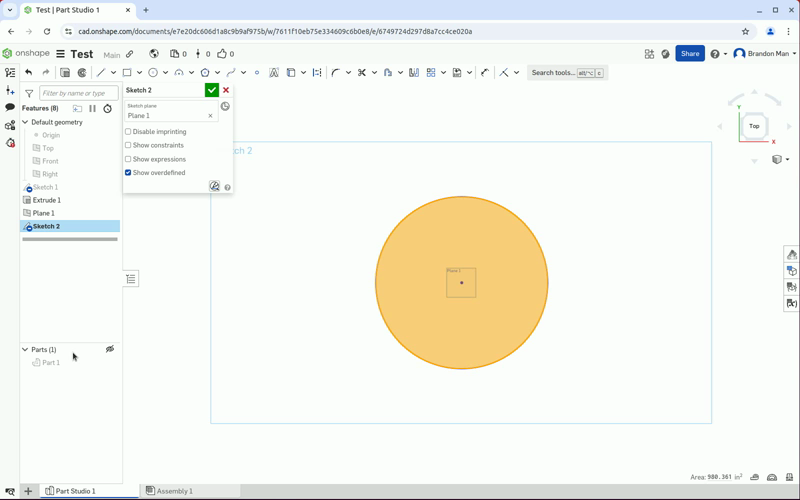
key(shift+e)
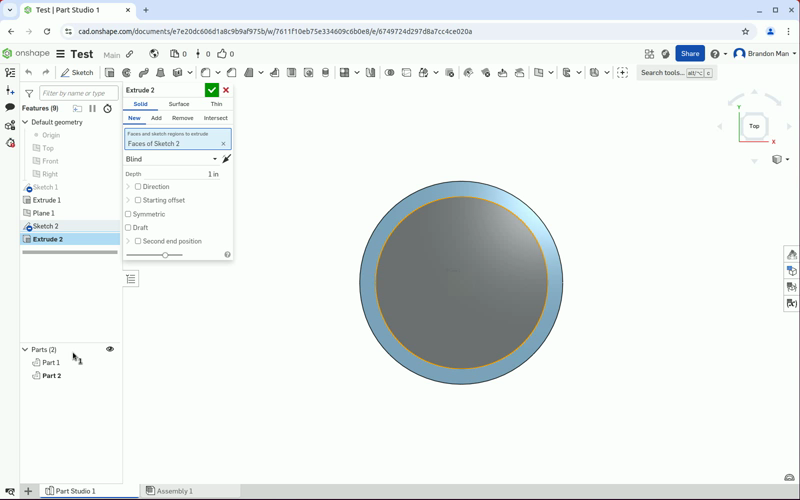
mouse_move(143, 106)
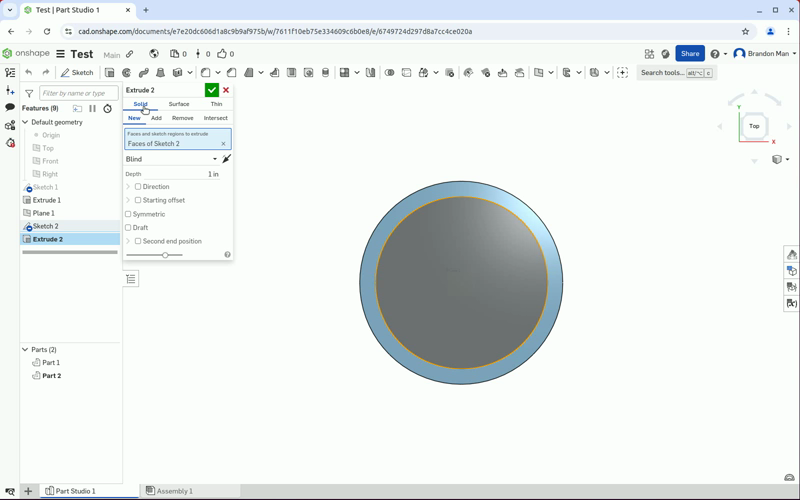
click(143, 106)
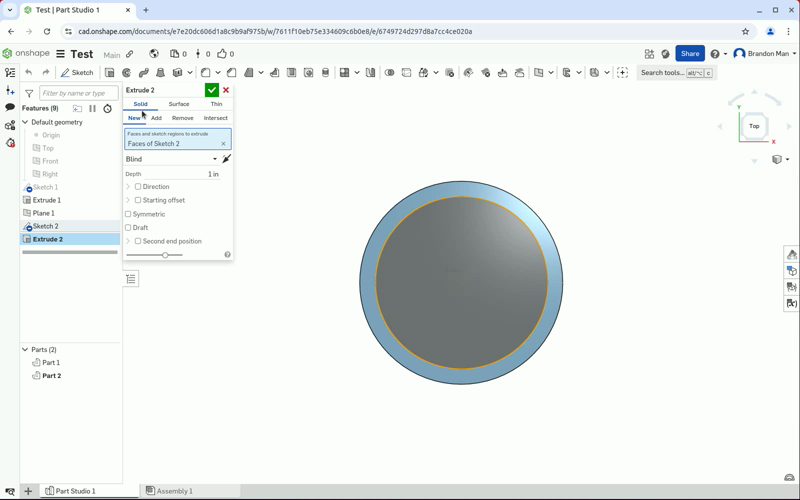
mouse_move(137, 120)
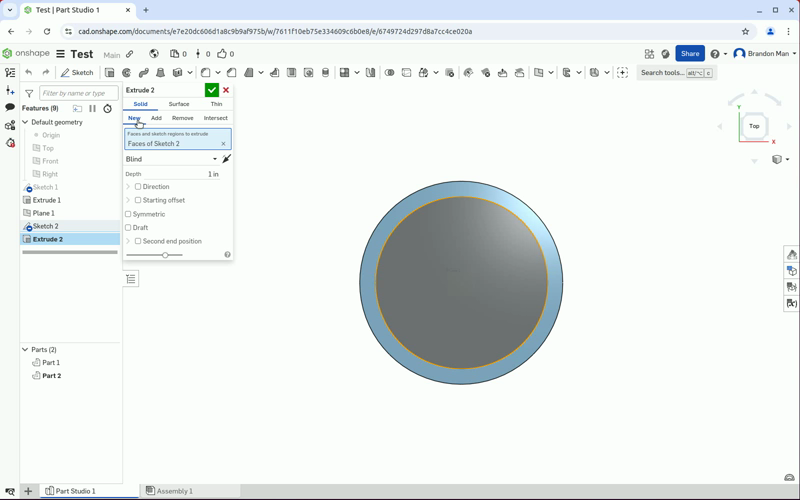
click(137, 120)
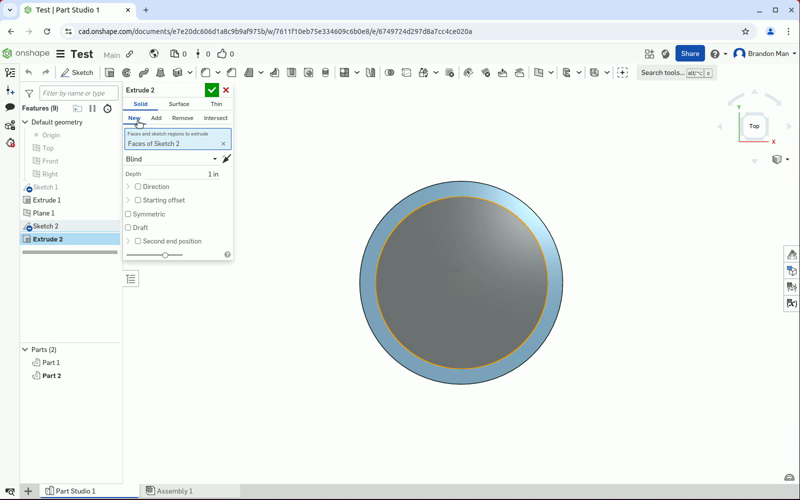
key(tab, 4)
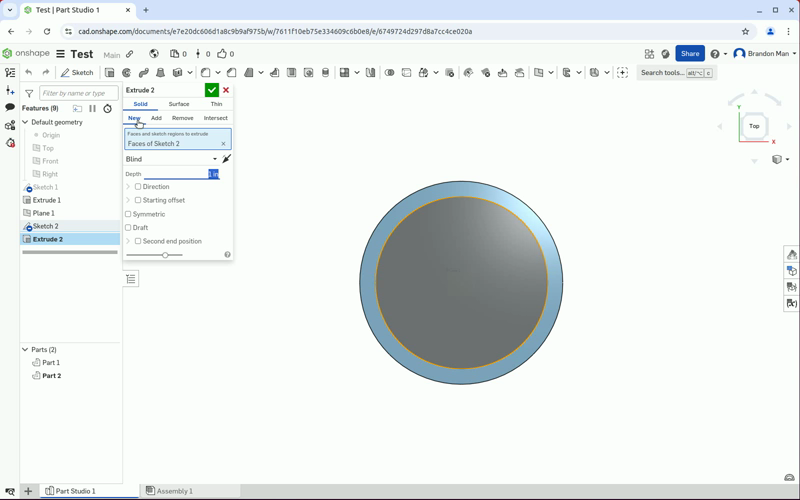
text(14.924)
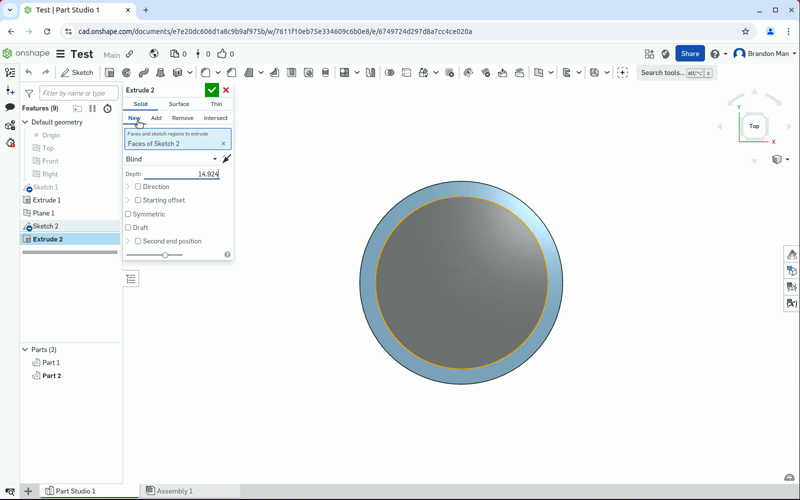
key(enter)
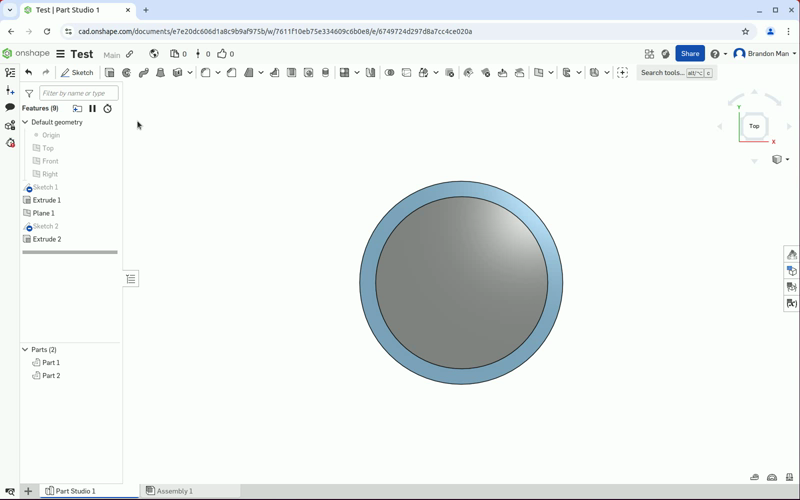
key(shift+h)
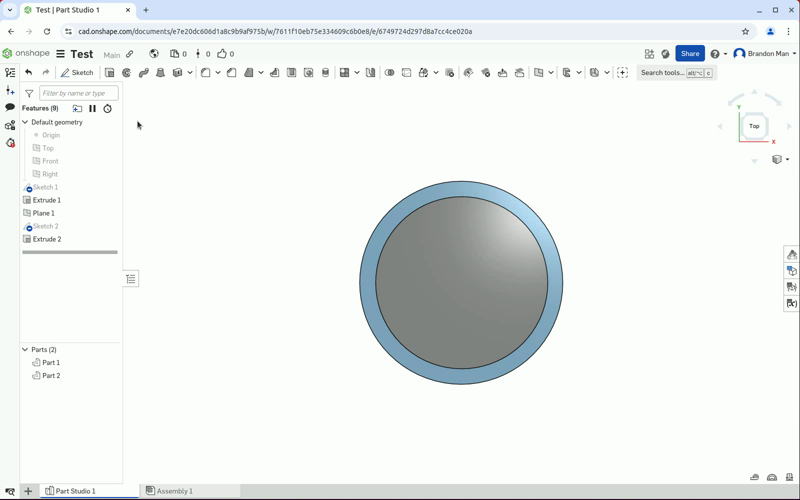
key(shift+h)
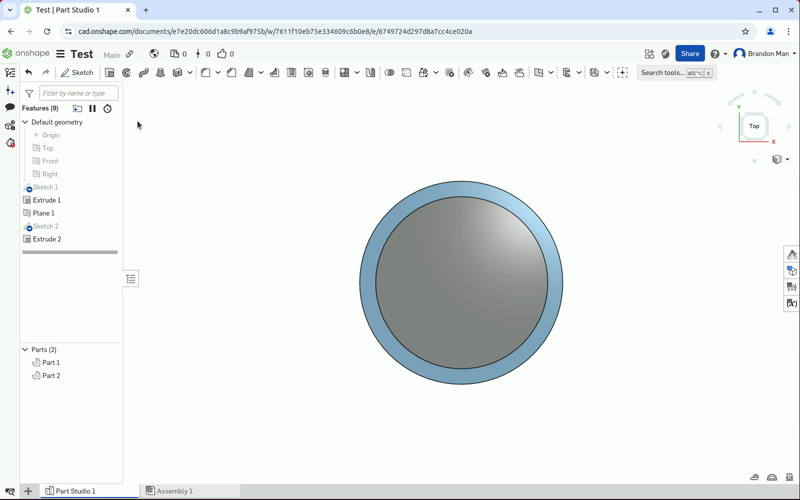
key(shift+7)
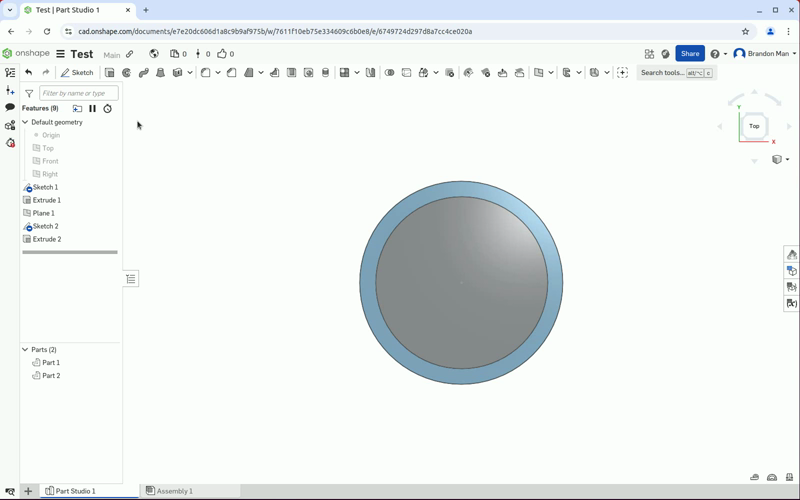
key(up, 3)
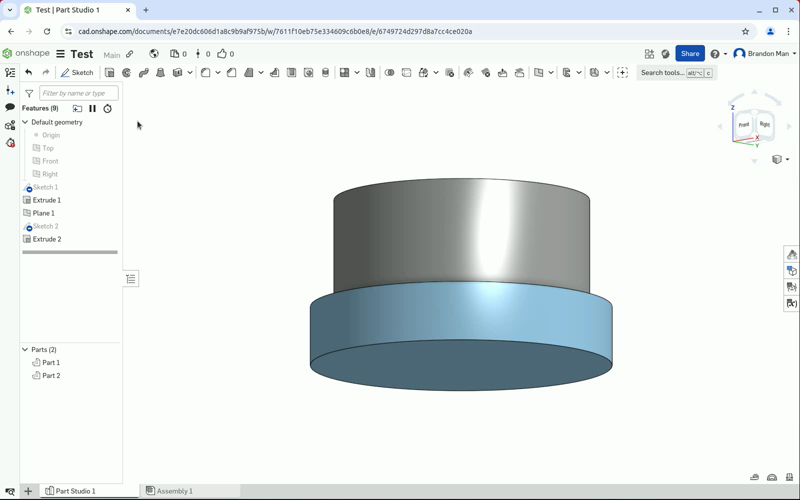
key(left, 3)
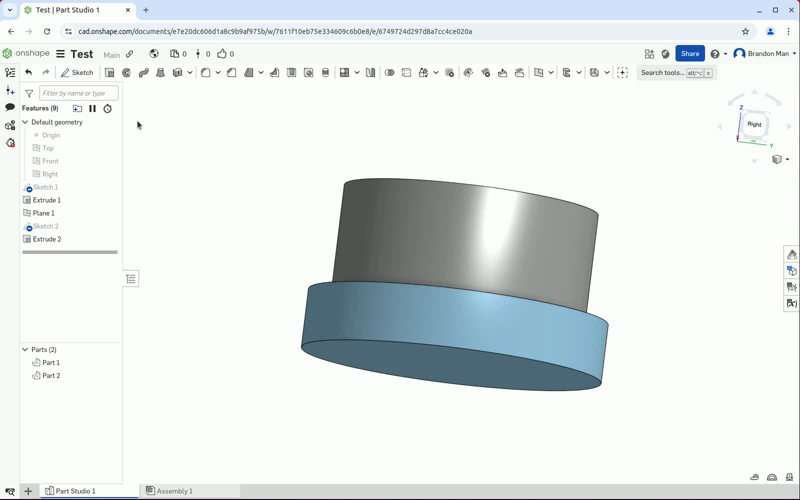
key(right, 3)
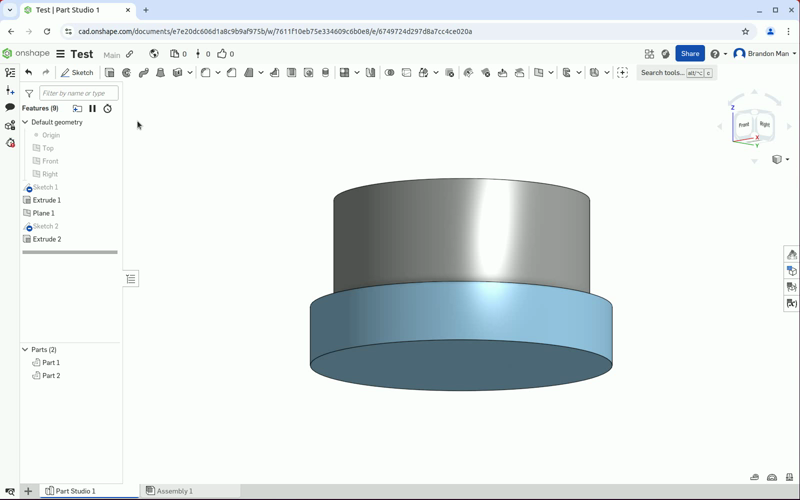
key(down, 3)
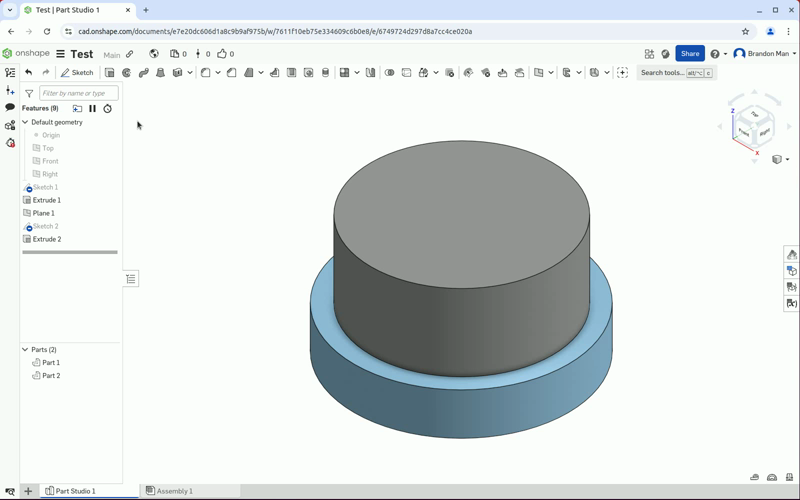
mouse_move(73, 189)
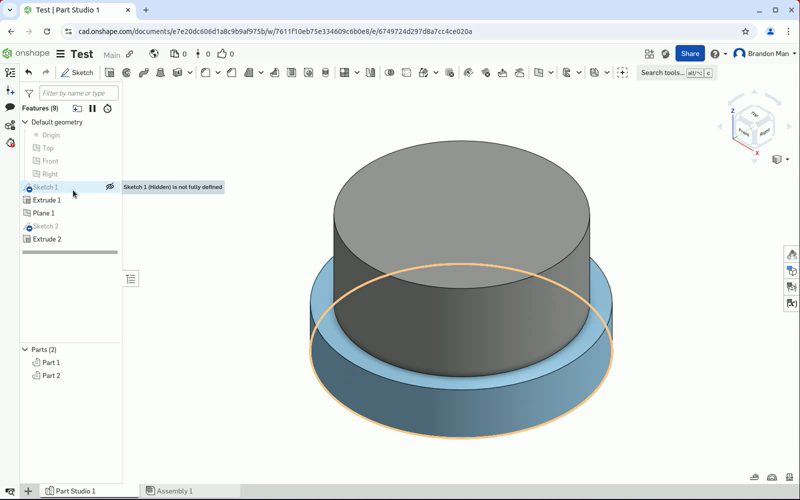
click(73, 189)